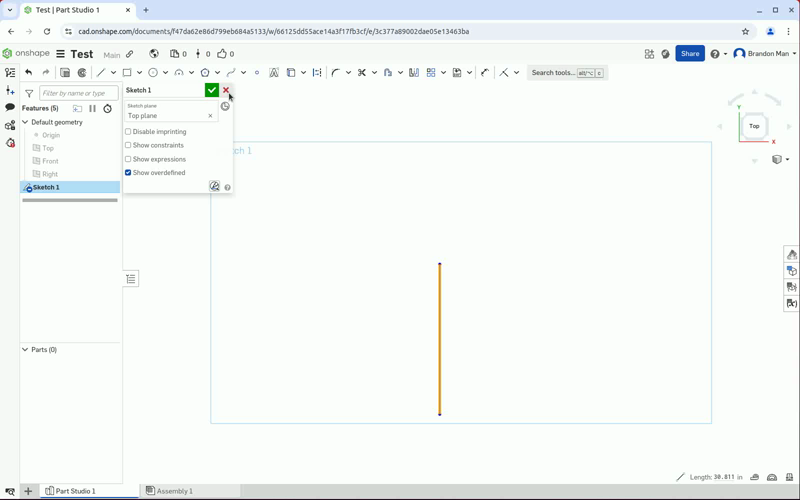
key(shift+h)
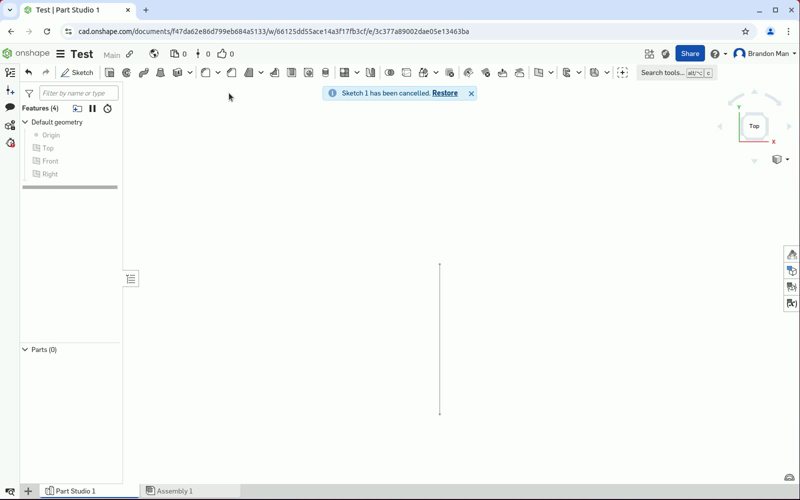
mouse_move(73, 352)
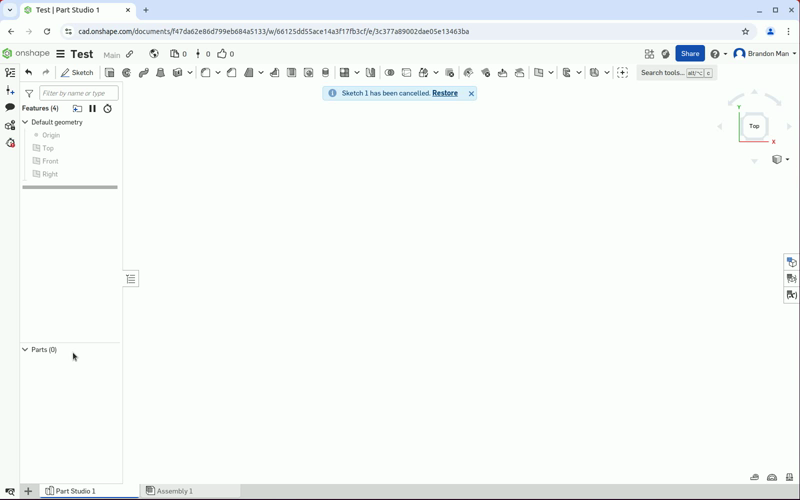
key(y)
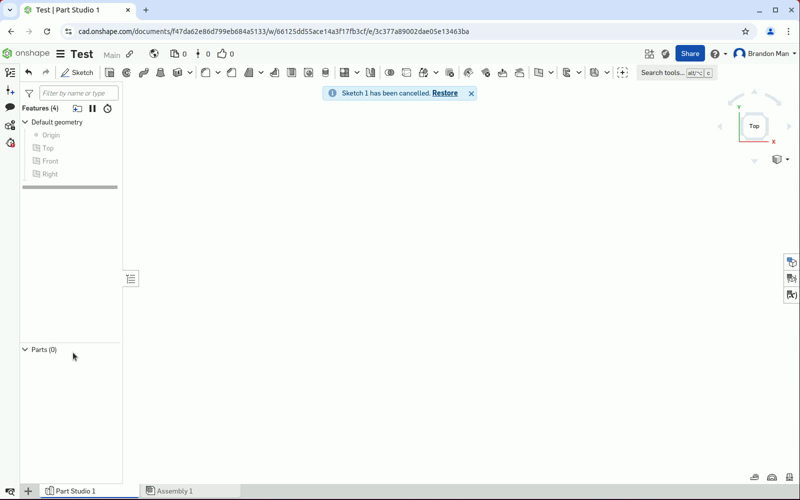
key(shift+p)
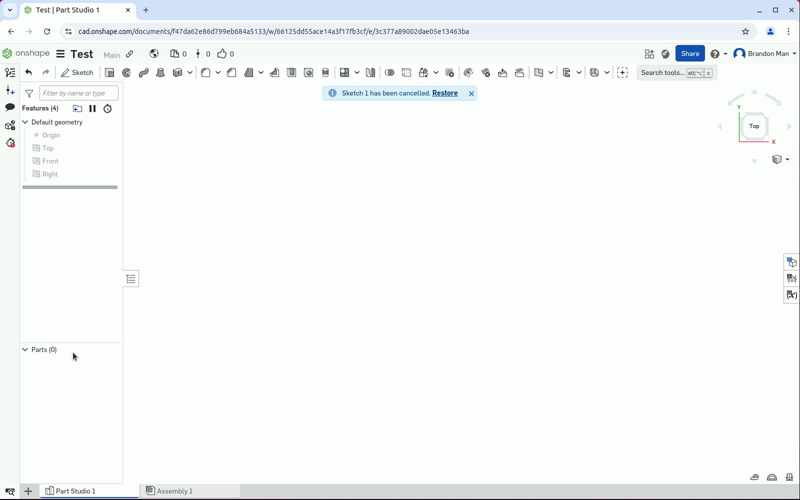
key(space)
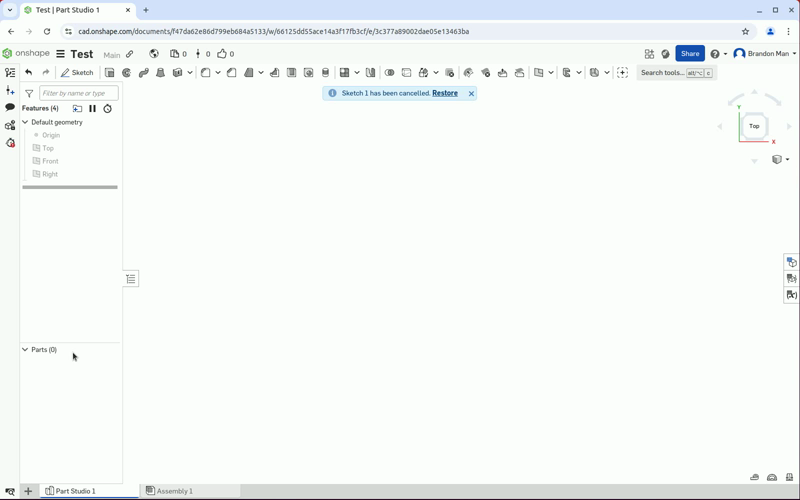
key_down(shift)
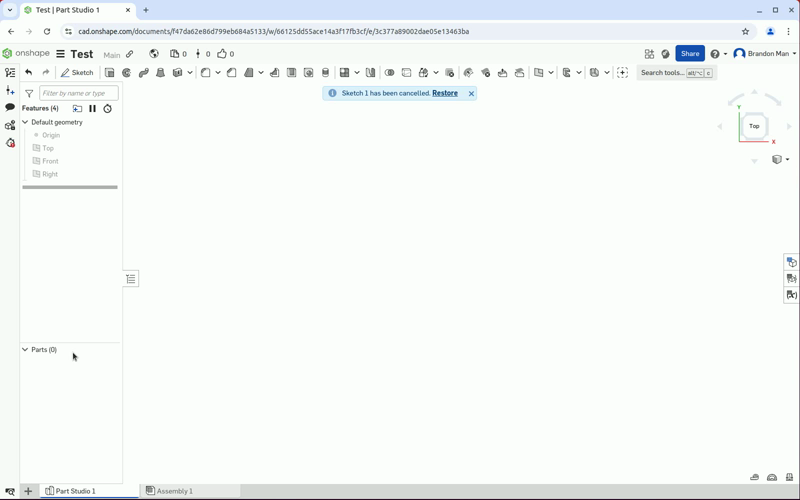
key(up)
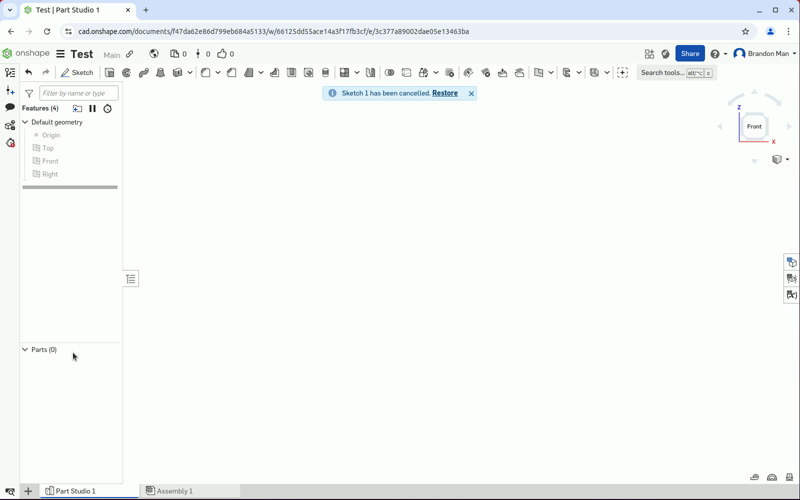
key_up(shift)
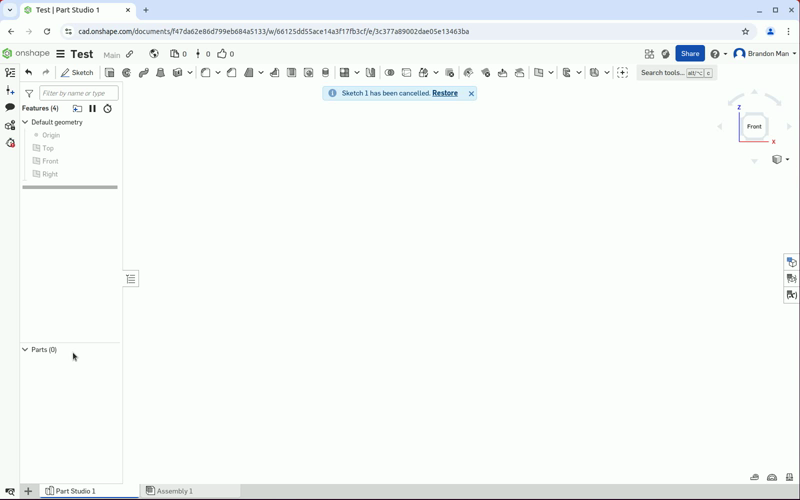
mouse_move(73, 352)
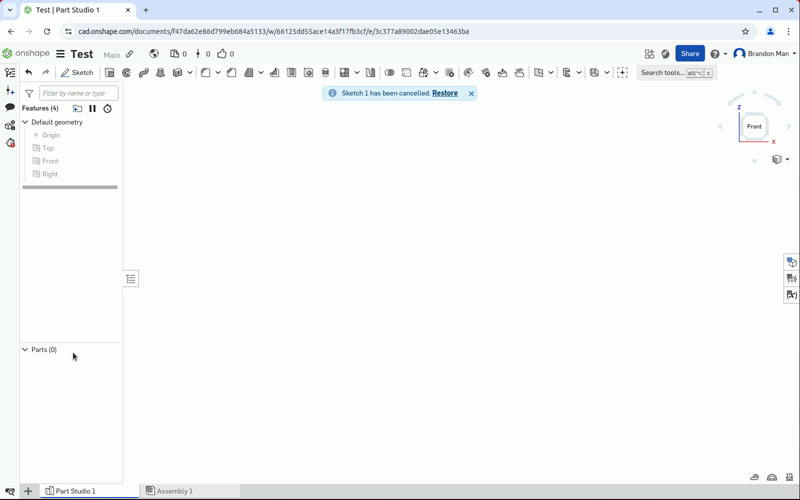
key(shift+y)
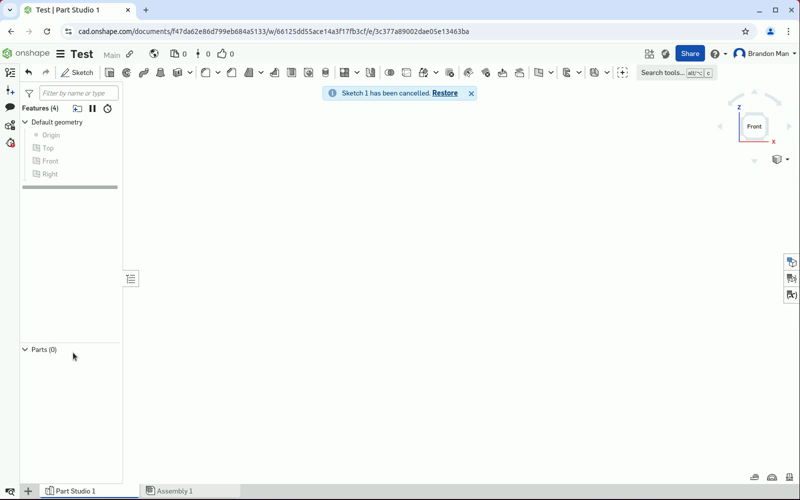
key(shift+s)
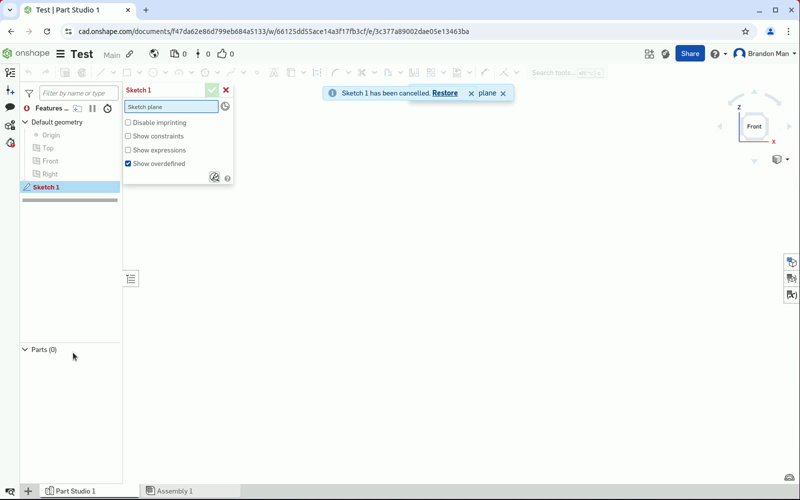
mouse_move(73, 163)
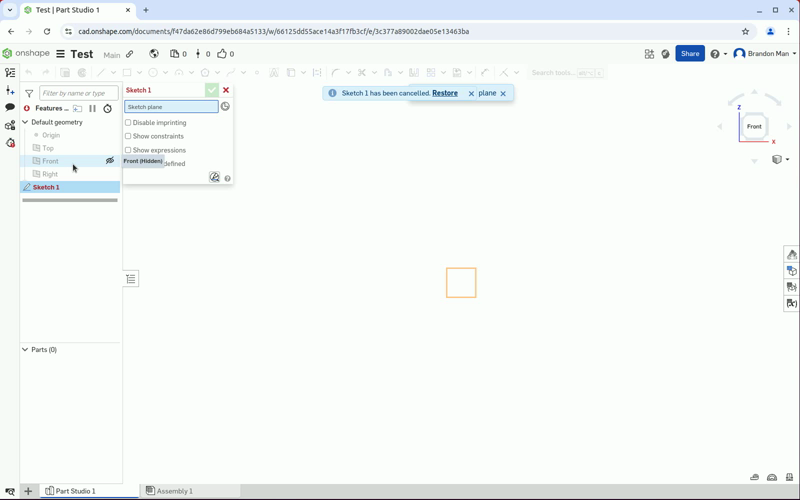
click(73, 163)
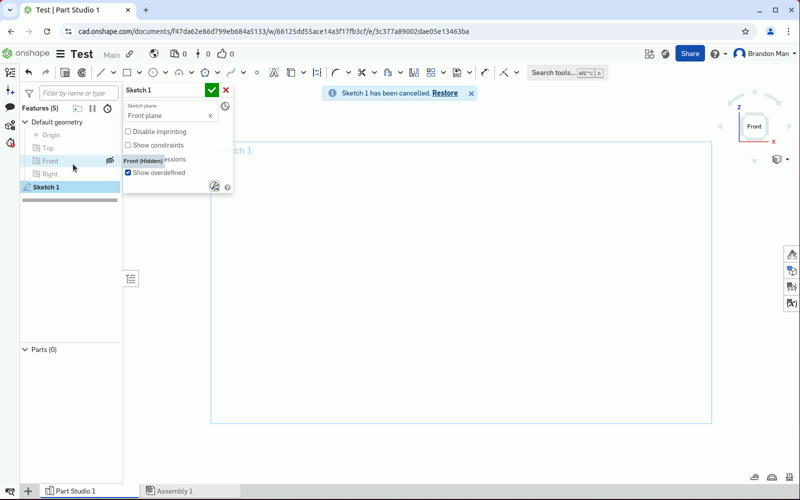
mouse_move(73, 352)
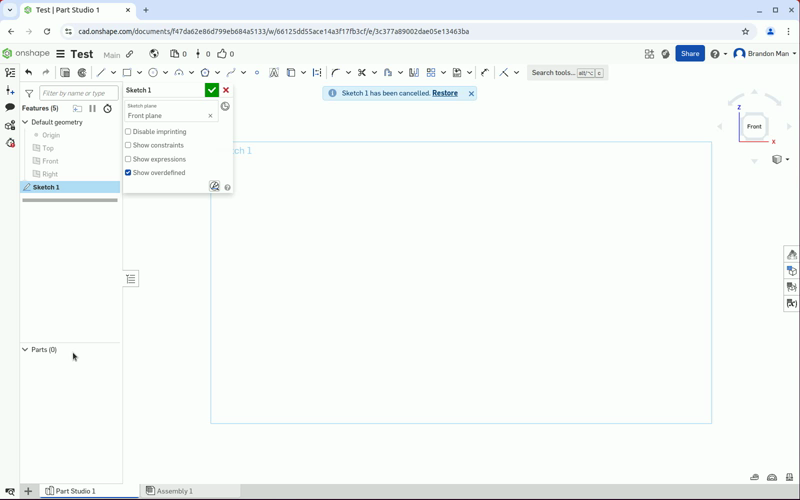
key(y)
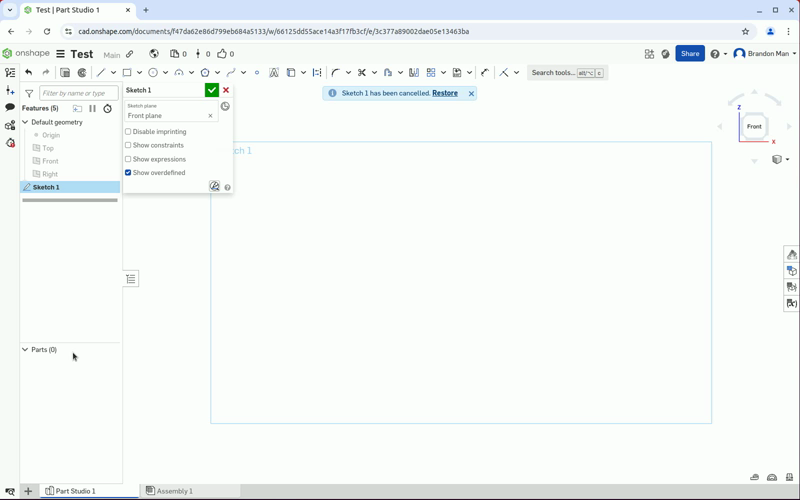
key(c)
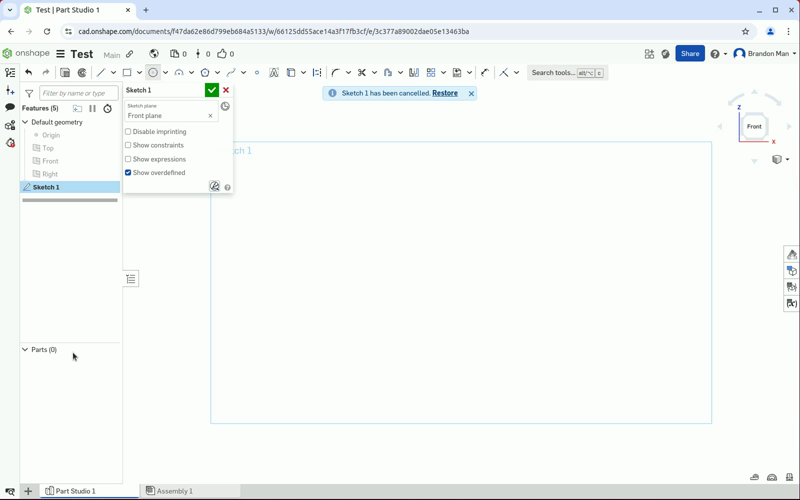
key_down(shift)
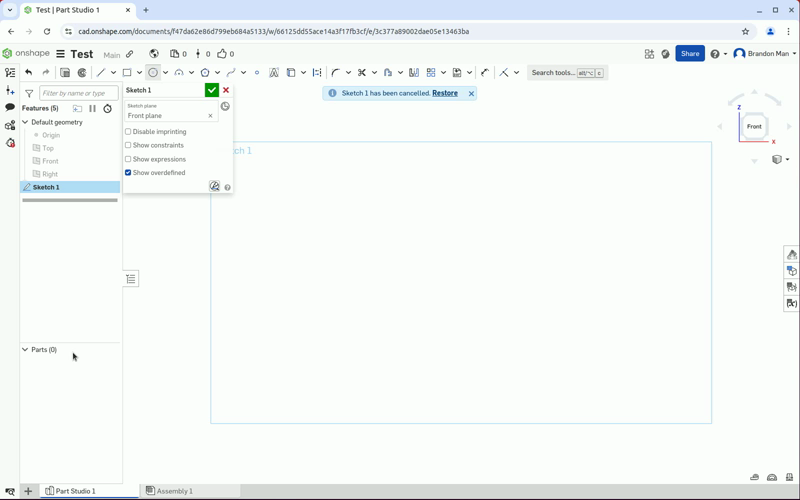
mouse_move(461, 282)
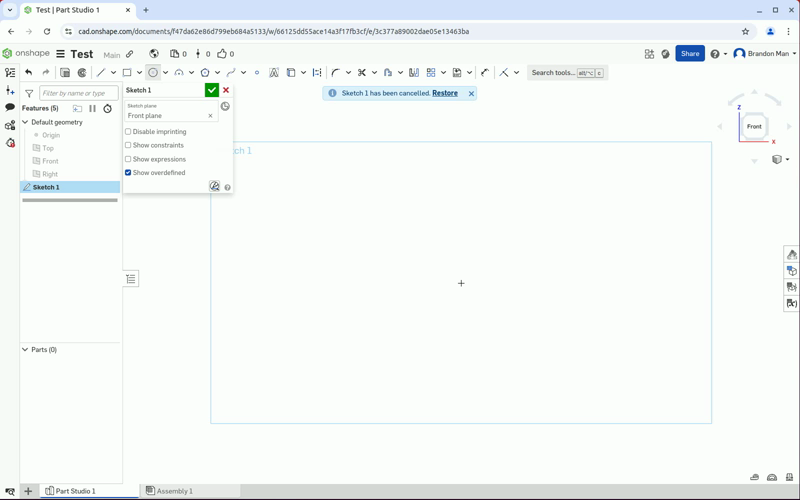
click(461, 282)
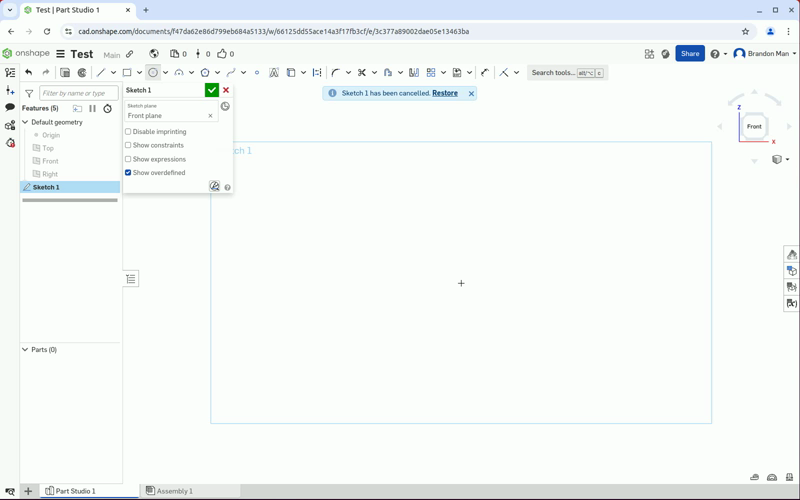
key_up(shift)
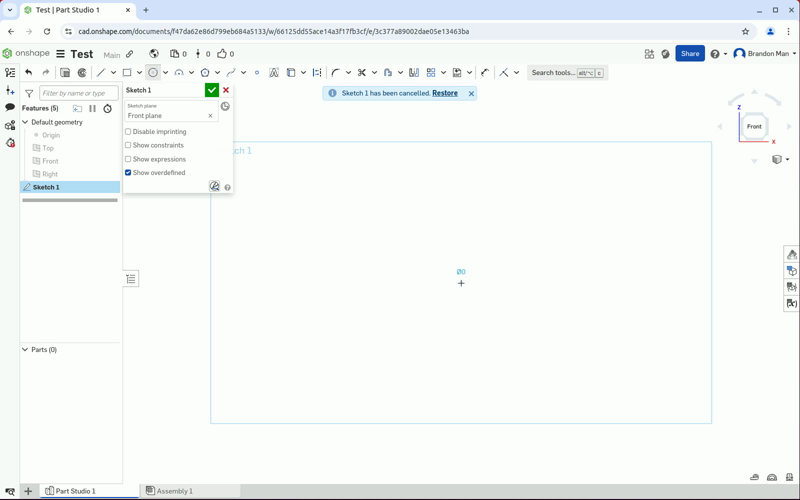
mouse_move(574, 282)
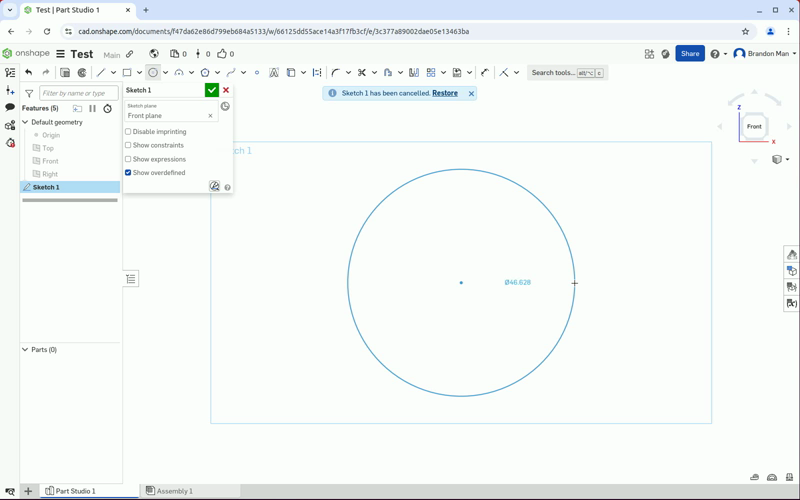
click(574, 282)
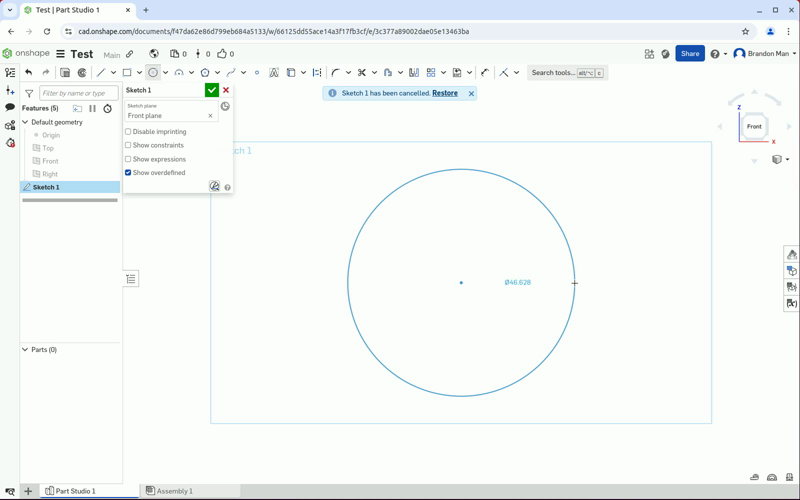
key(esc)
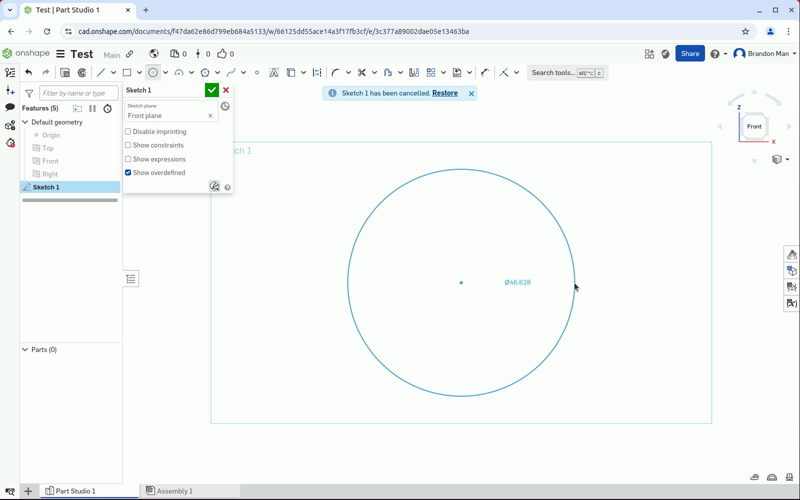
mouse_move(529, 276)
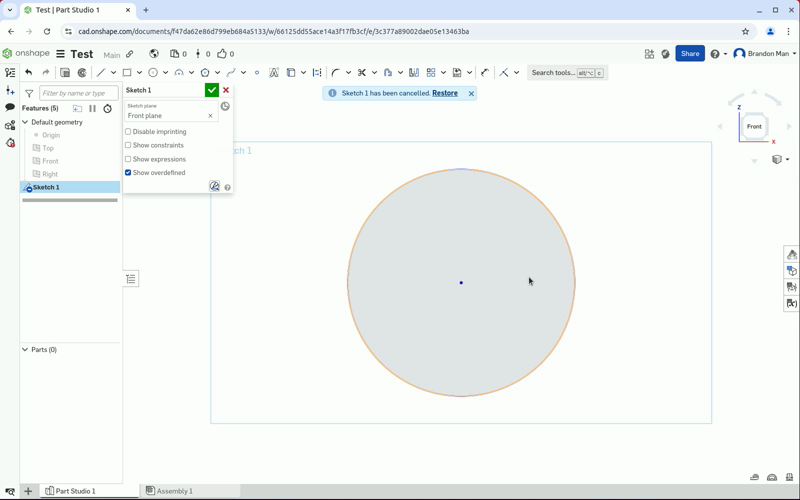
click(529, 276)
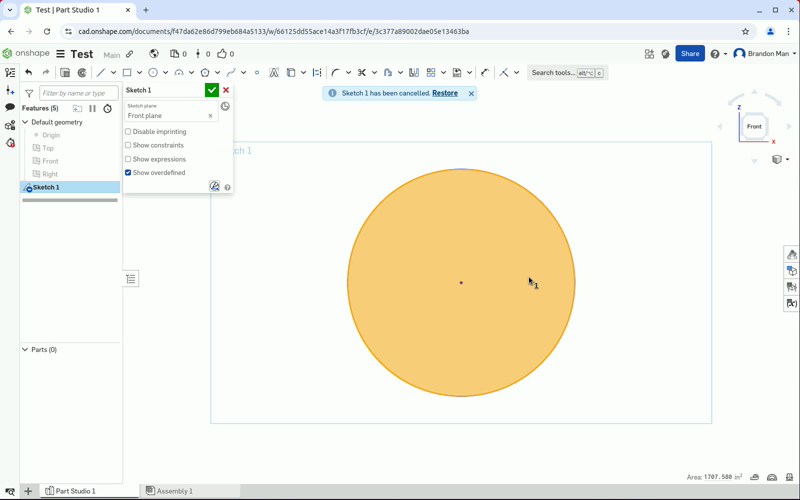
mouse_move(73, 352)
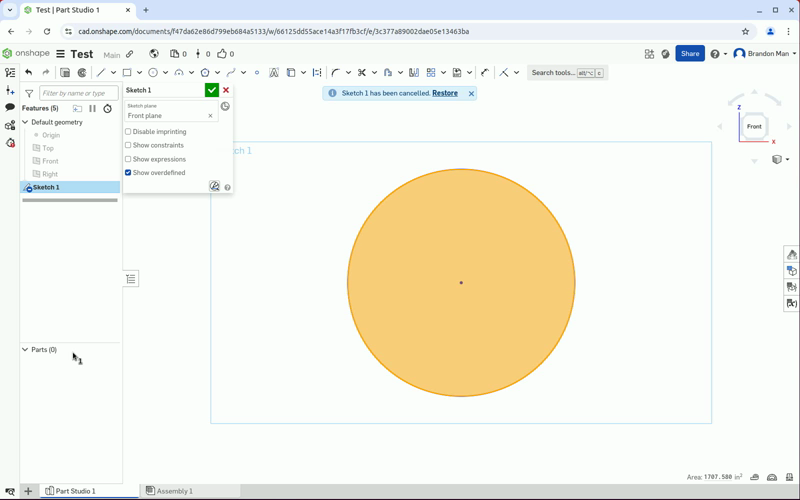
key(shift+y)
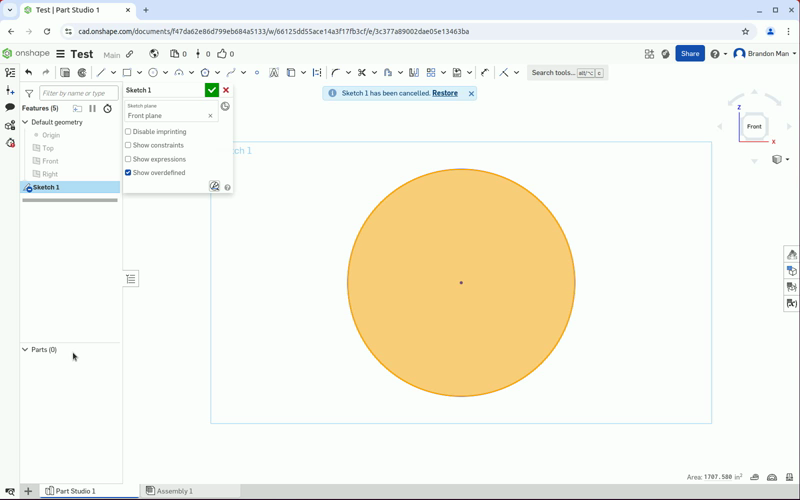
key(shift+e)
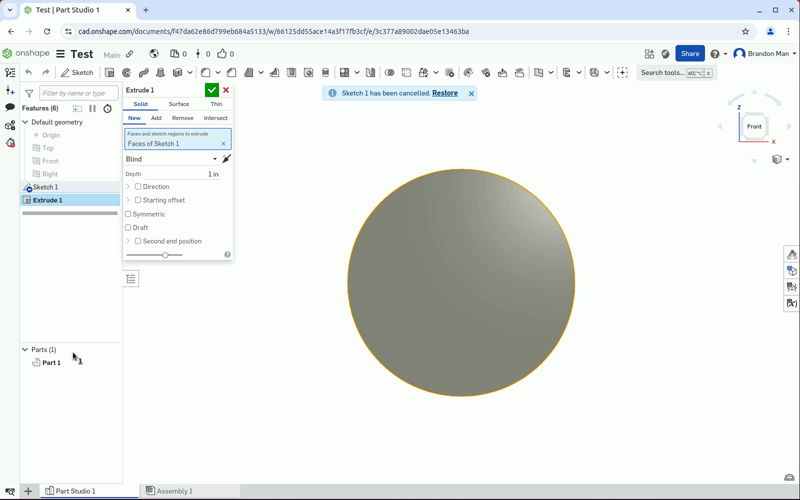
mouse_move(143, 106)
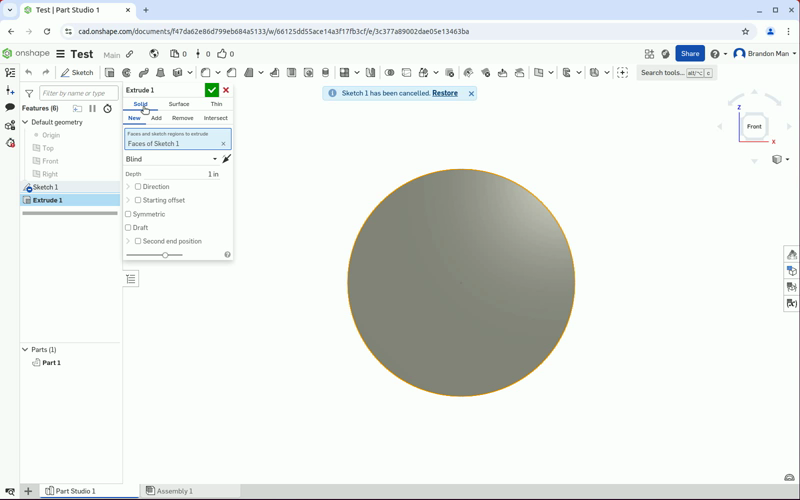
click(143, 106)
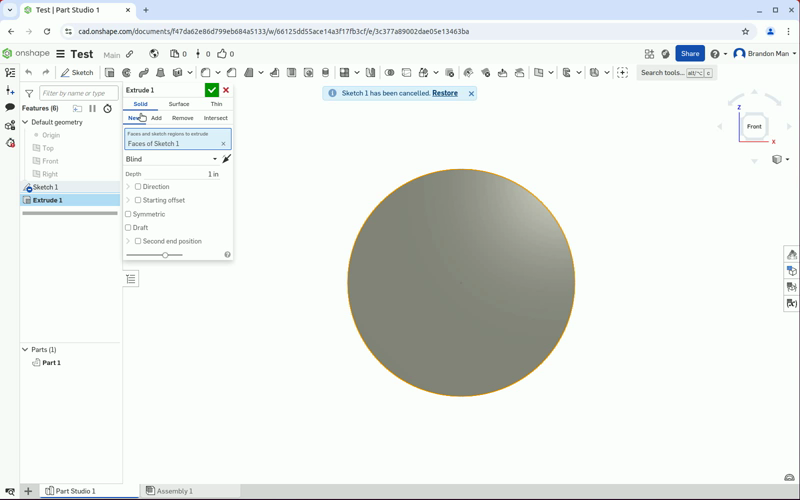
mouse_move(137, 120)
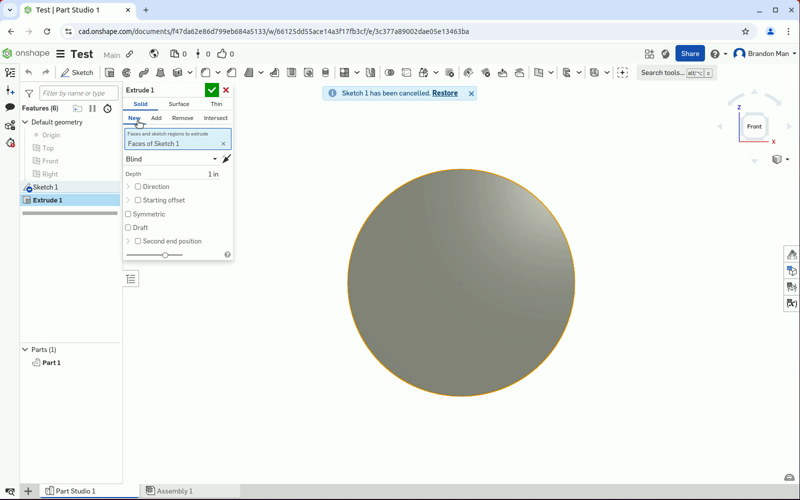
click(137, 120)
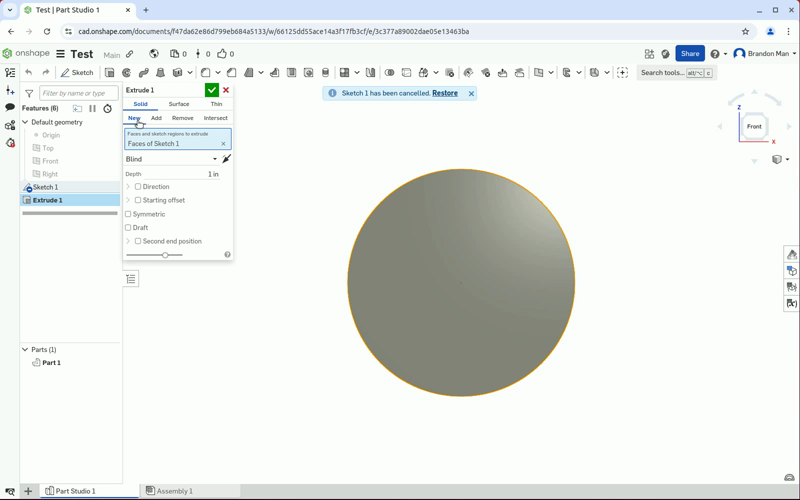
key(tab, 4)
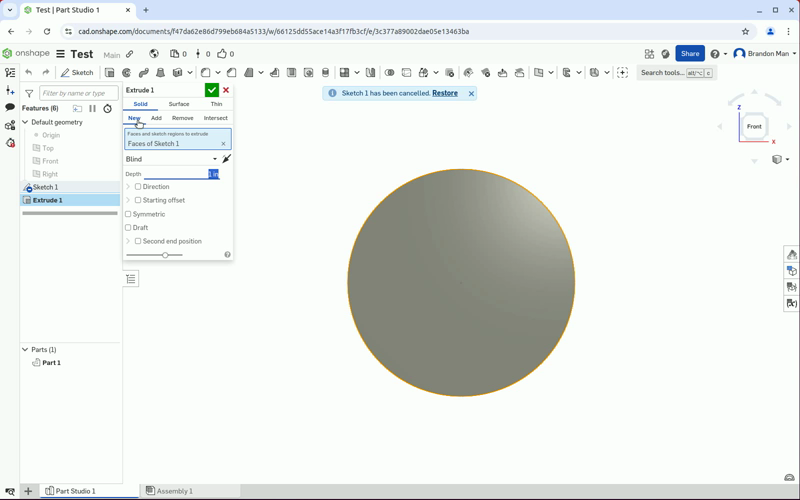
text(2.407)
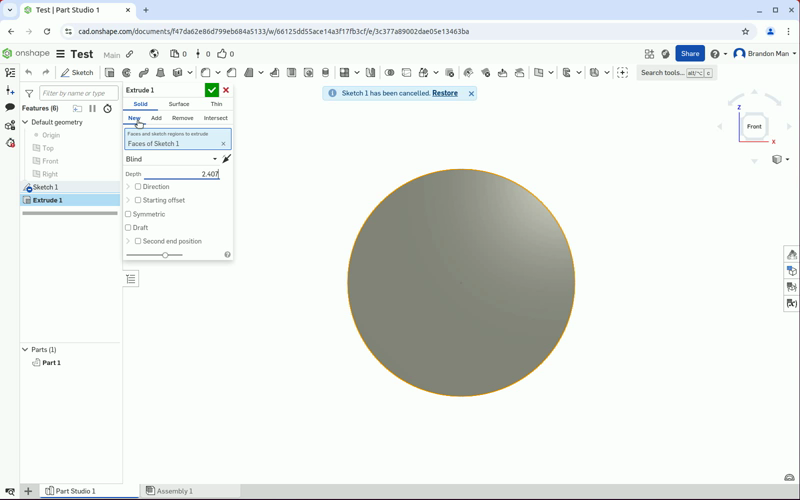
key(enter)
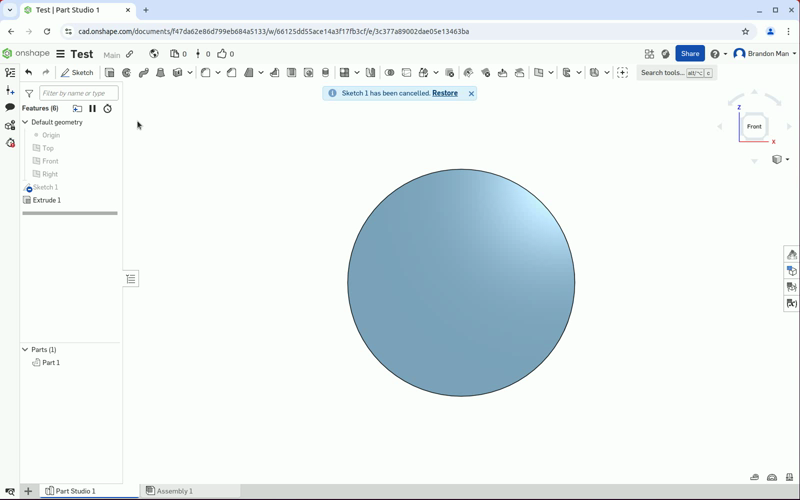
key(shift+h)
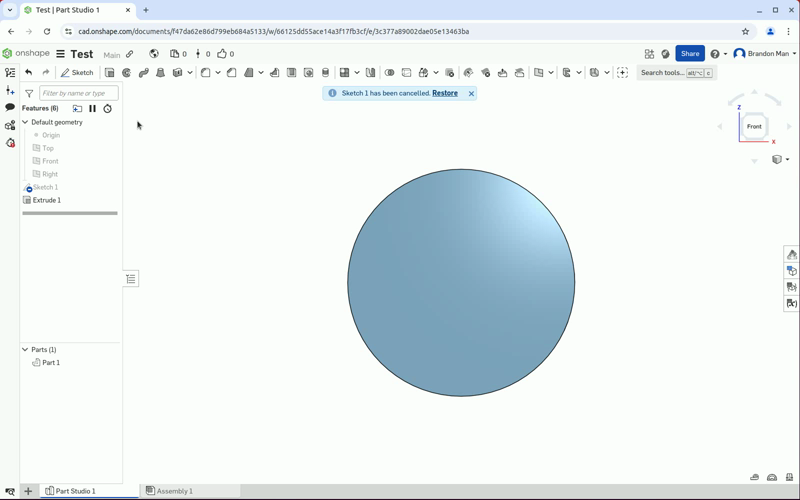
key(shift+h)
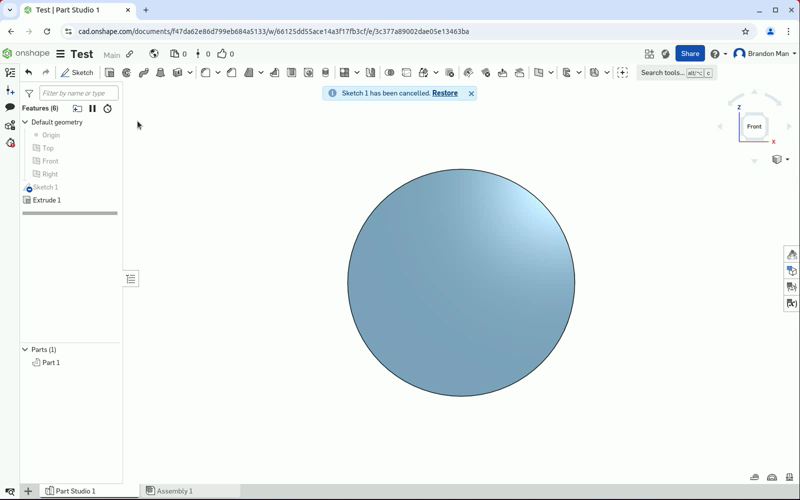
mouse_move(73, 189)
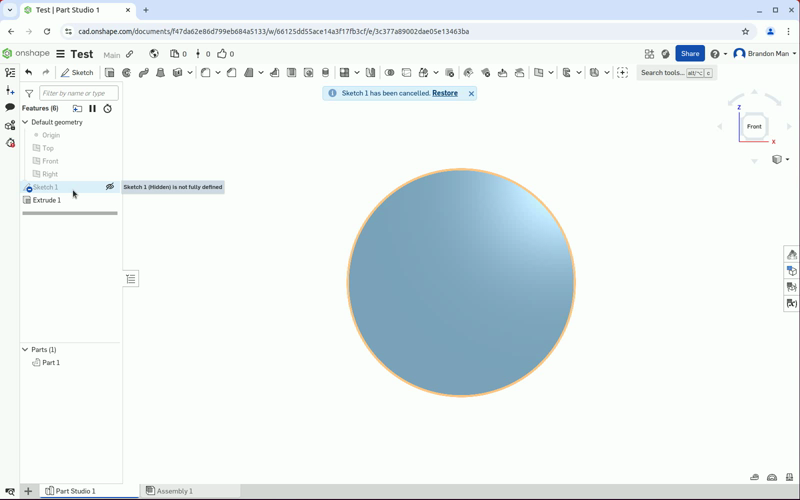
click(73, 189)
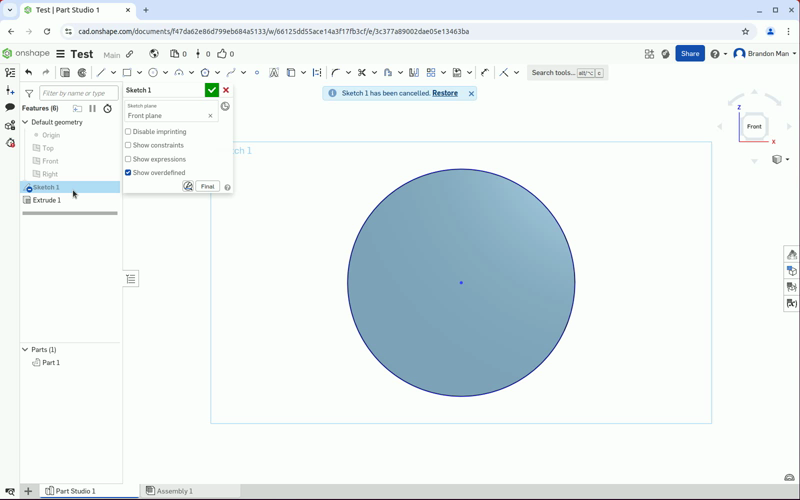
mouse_move(229, 92)
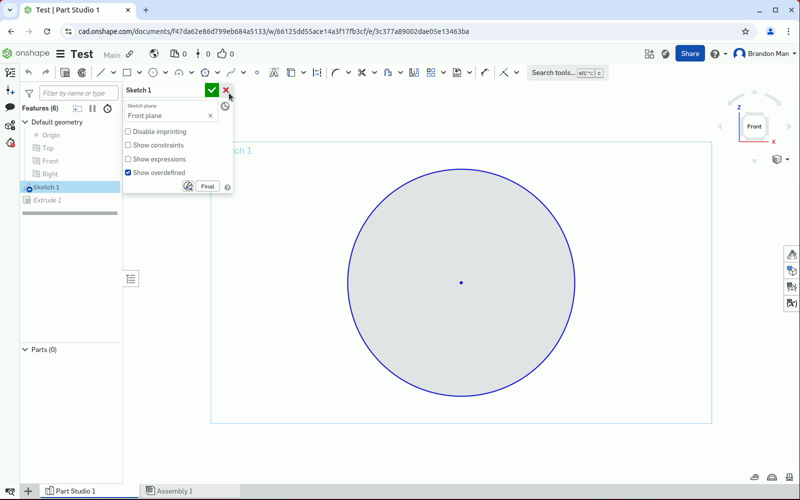
click(229, 92)
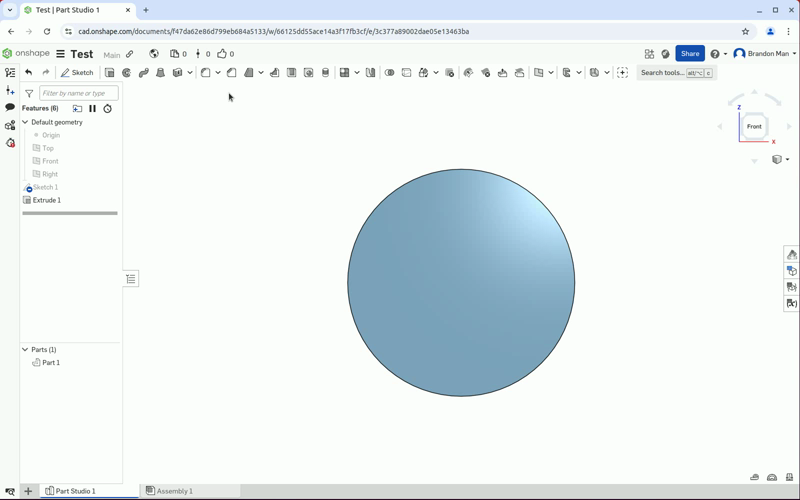
mouse_move(541, 75)
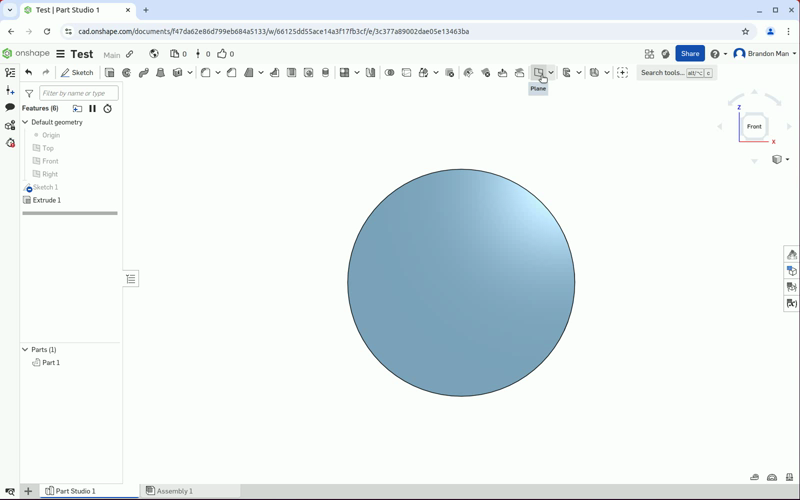
click(541, 75)
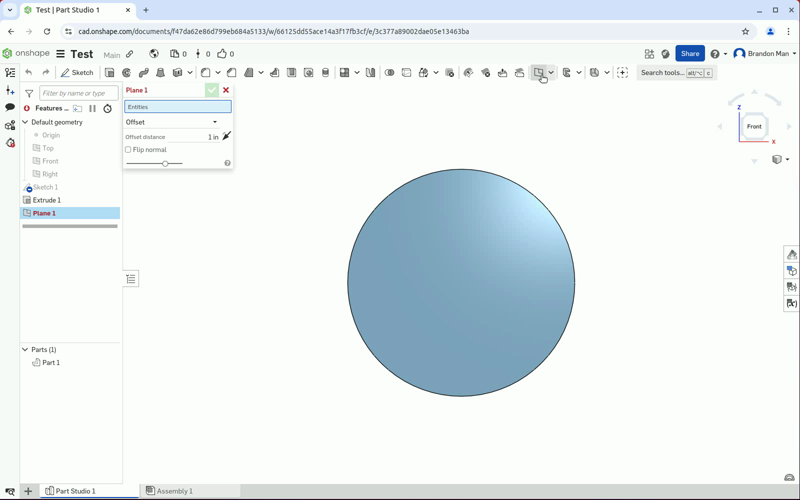
mouse_move(73, 163)
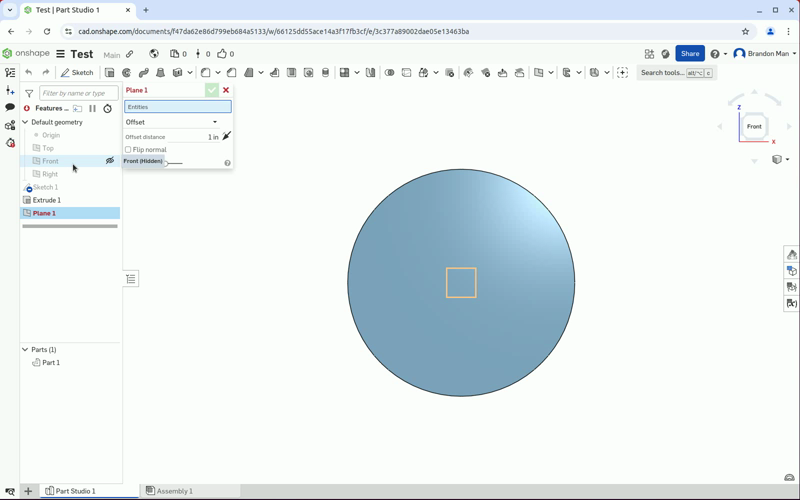
click(73, 163)
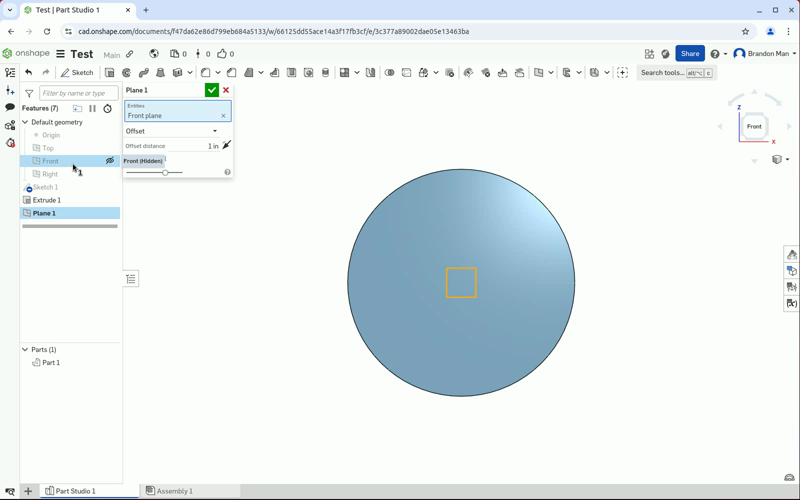
key(tab, 2)
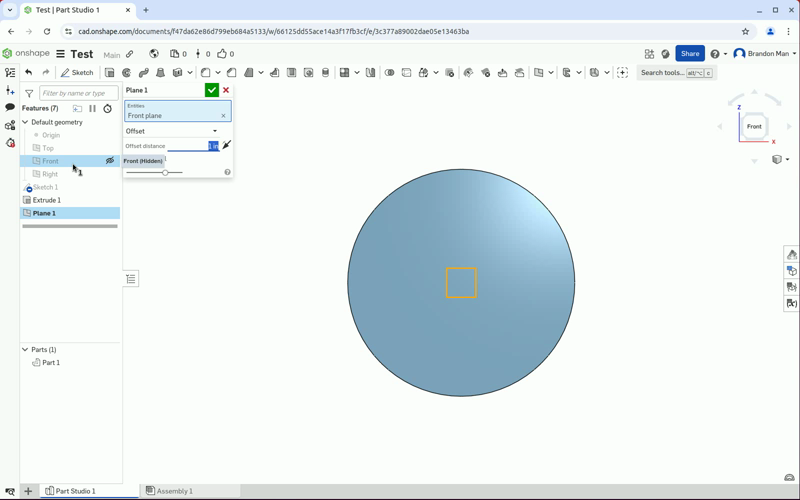
text(2.403)
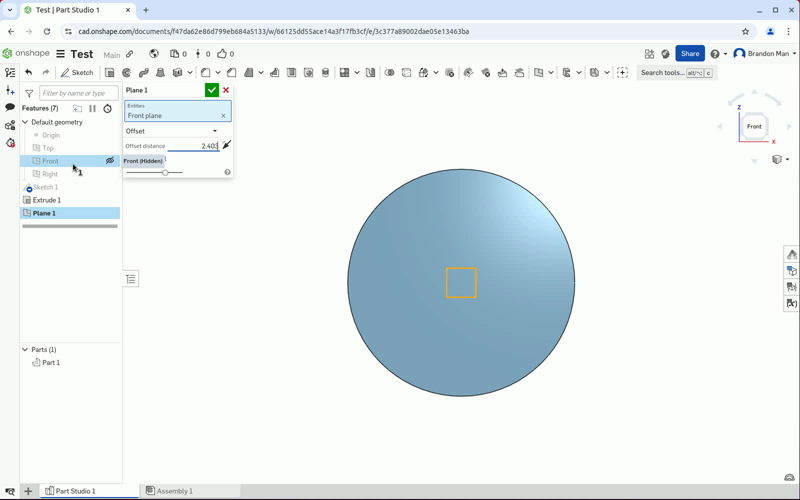
key(enter, 2)
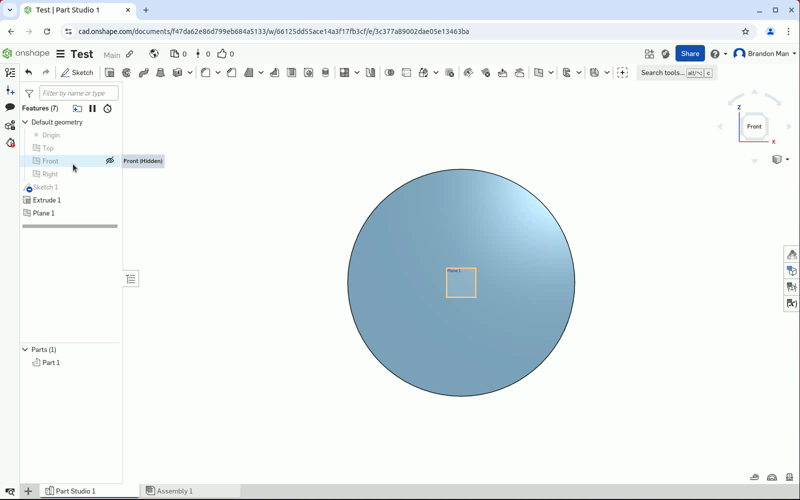
key(shift+s)
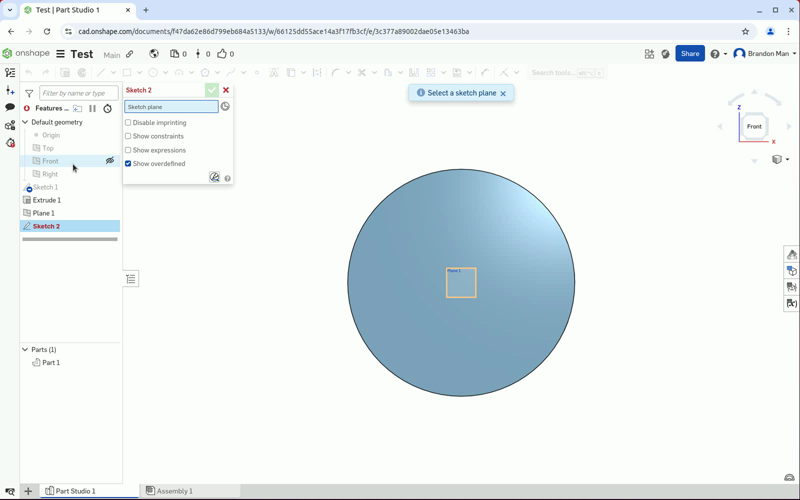
mouse_move(73, 215)
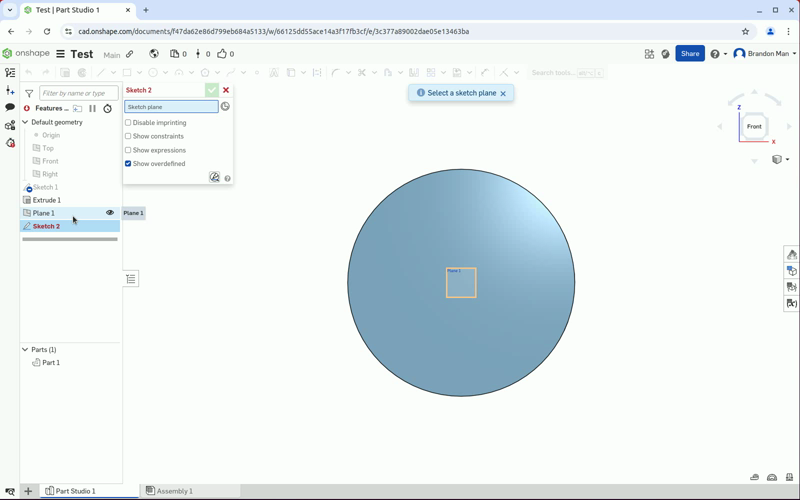
click(73, 215)
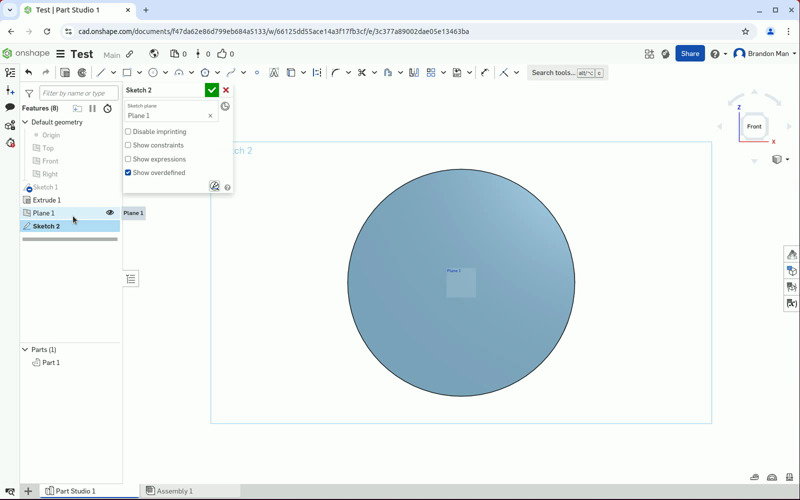
mouse_move(73, 352)
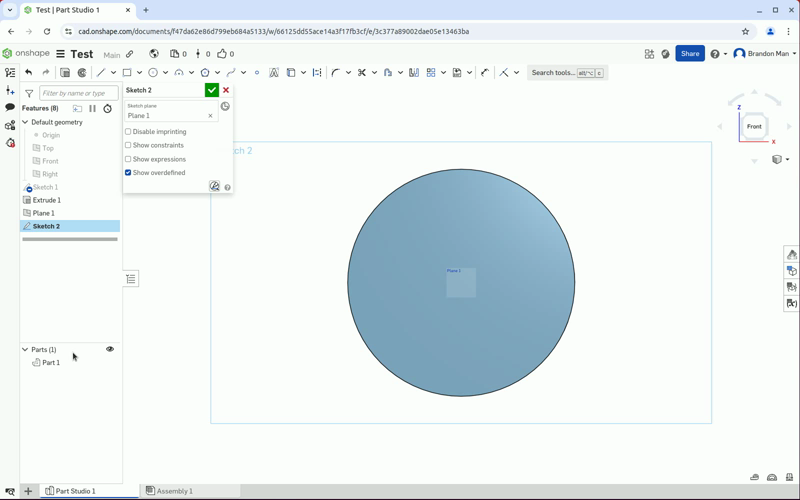
key(y)
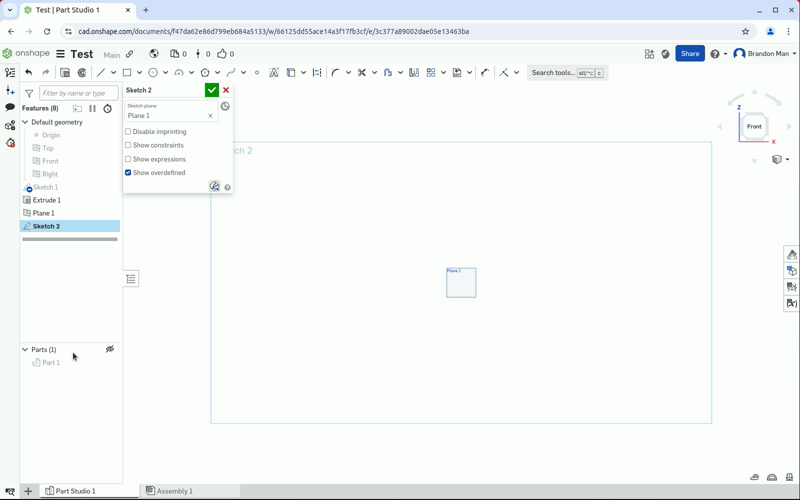
key(c)
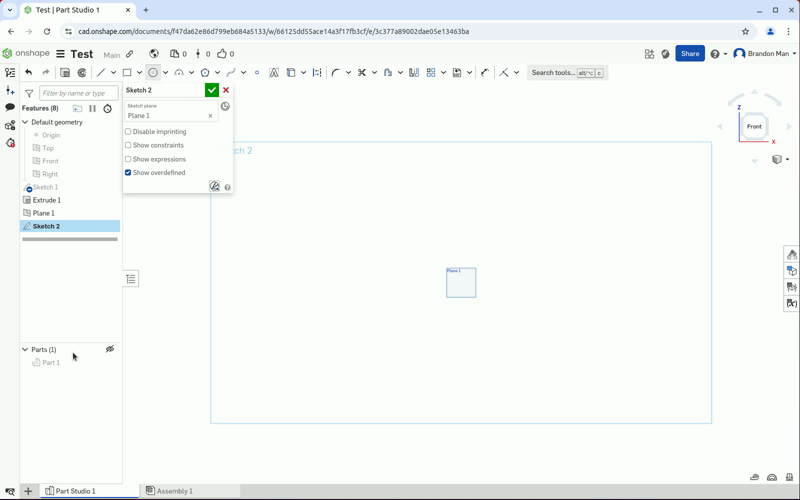
key_down(shift)
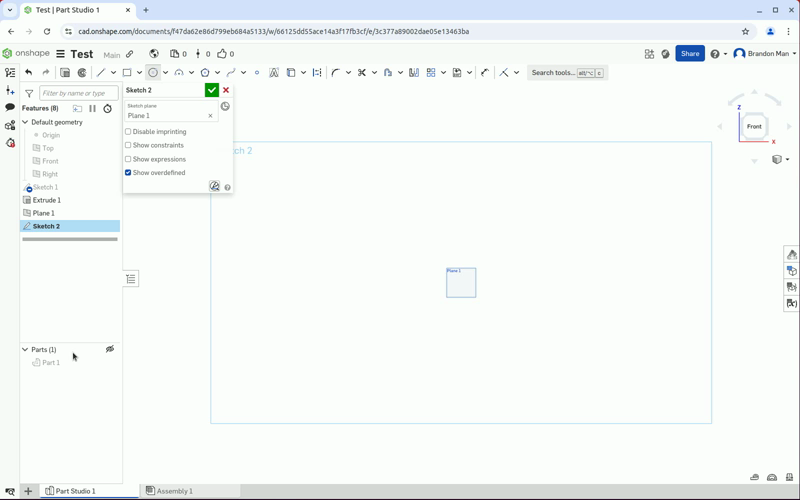
mouse_move(461, 282)
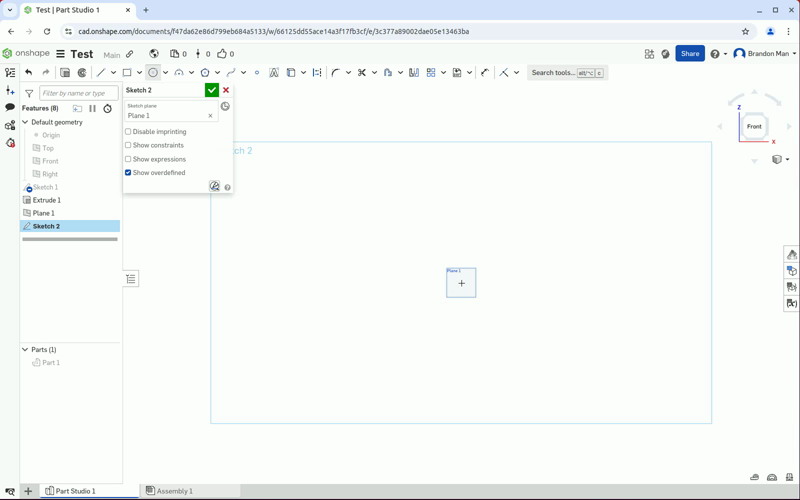
click(461, 282)
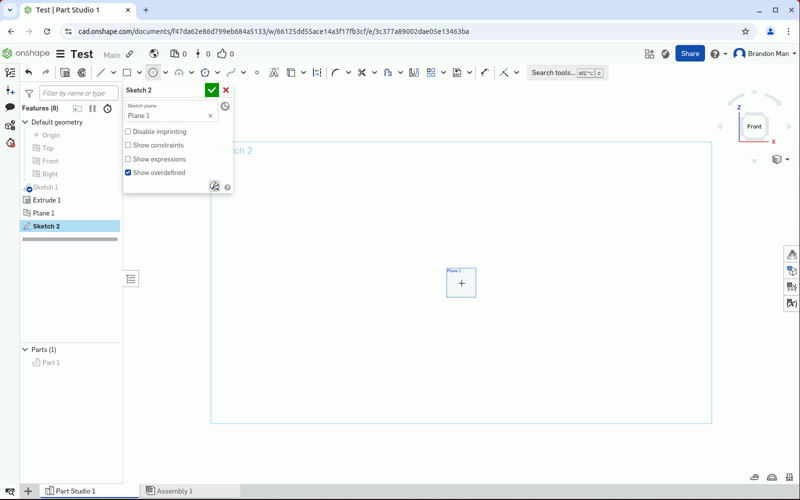
key_up(shift)
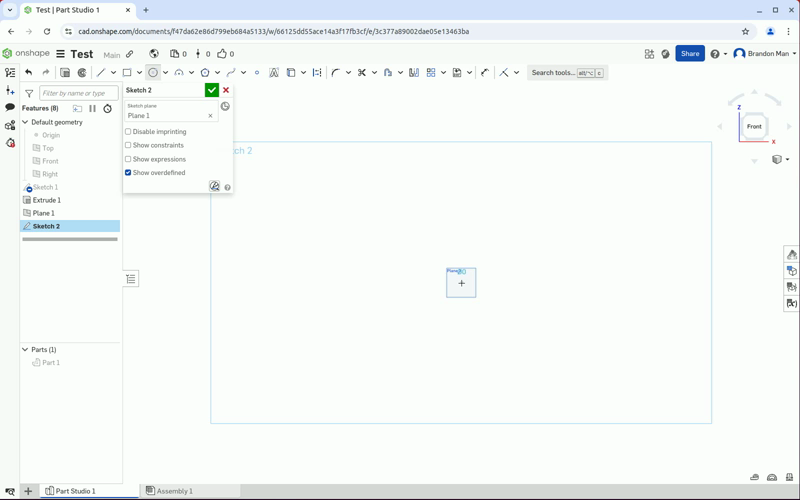
mouse_move(535, 282)
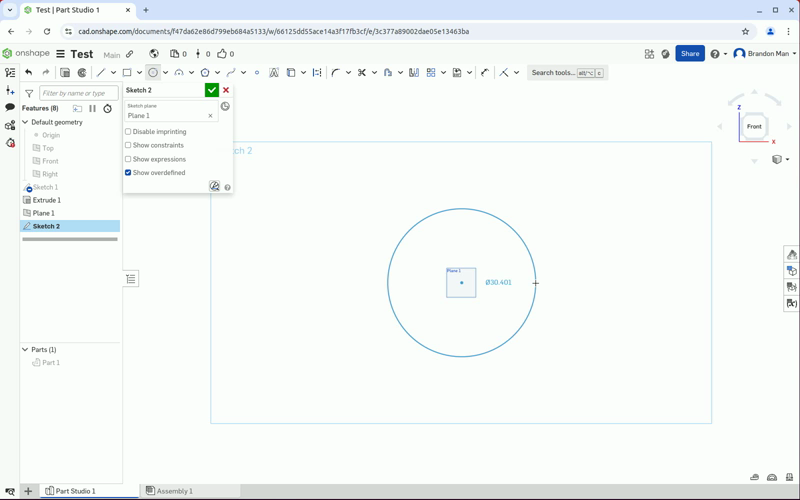
click(535, 282)
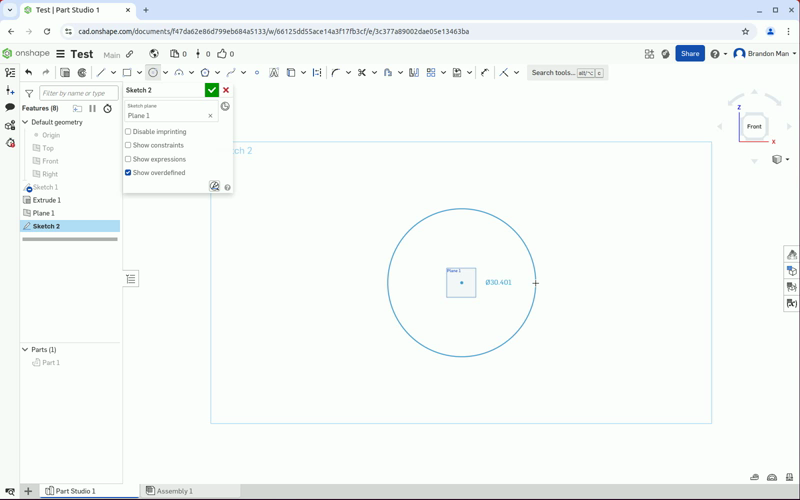
key(esc)
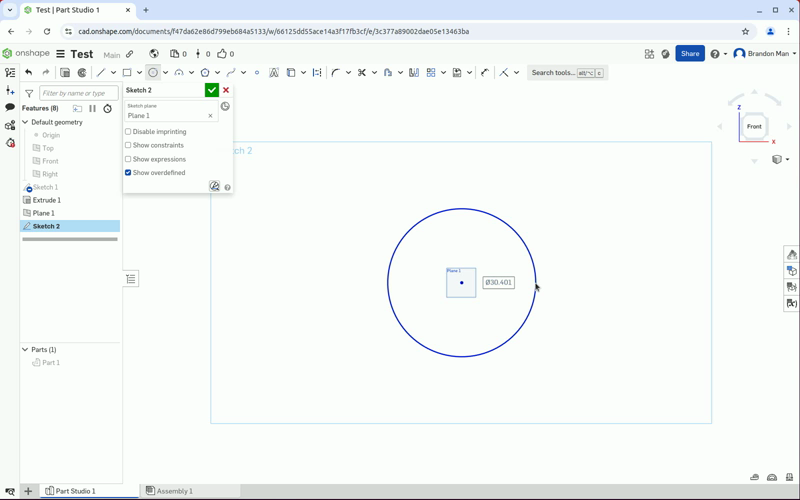
mouse_move(420, 249)
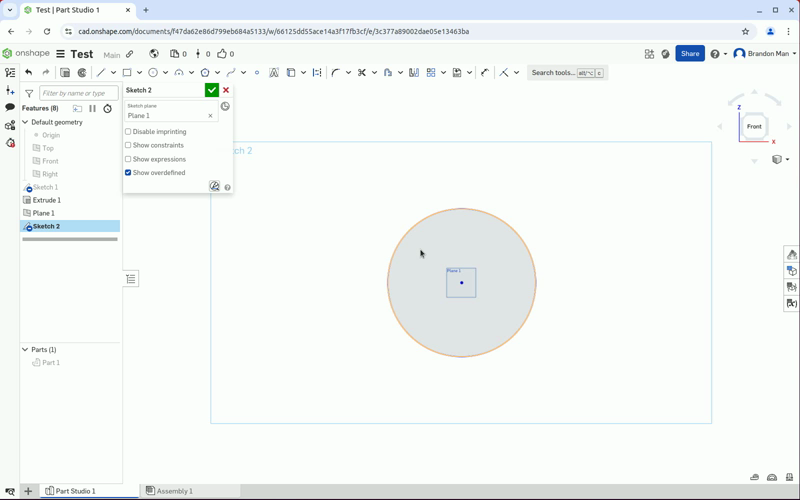
click(420, 249)
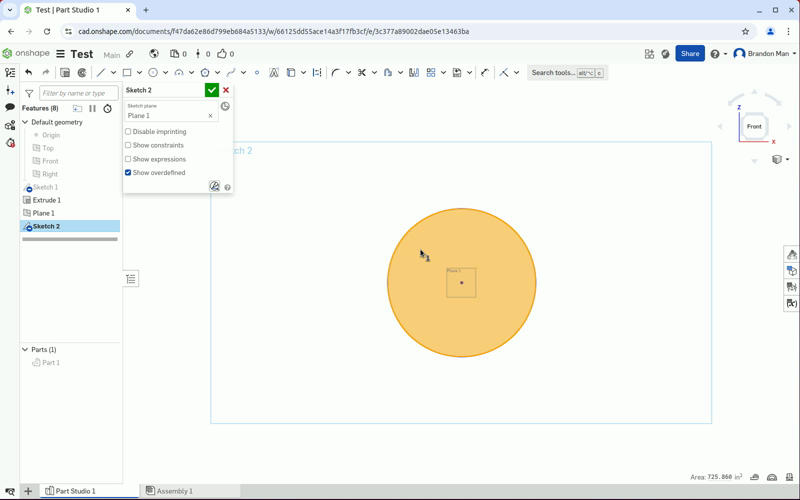
mouse_move(73, 352)
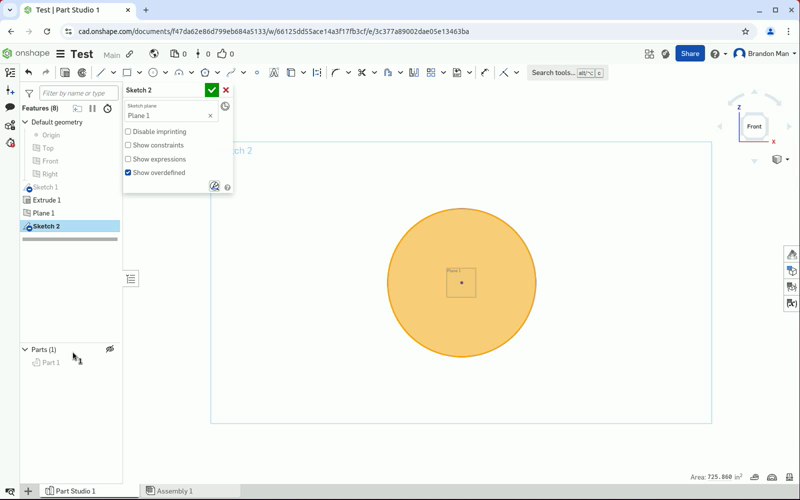
key(shift+y)
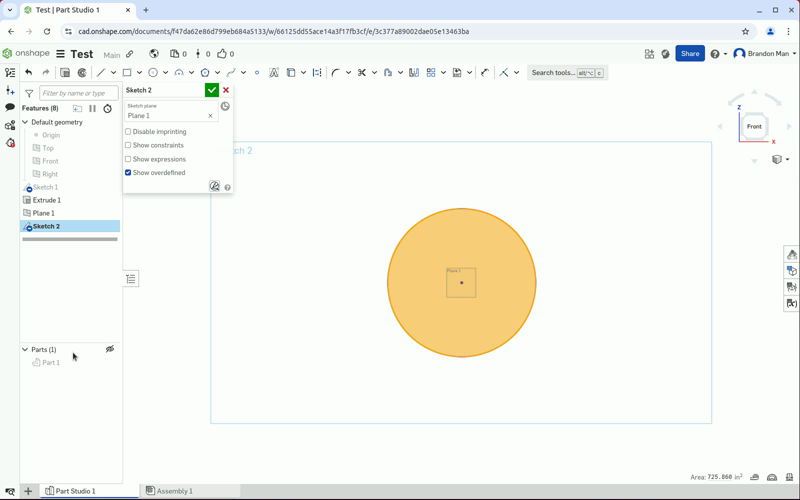
key(shift+e)
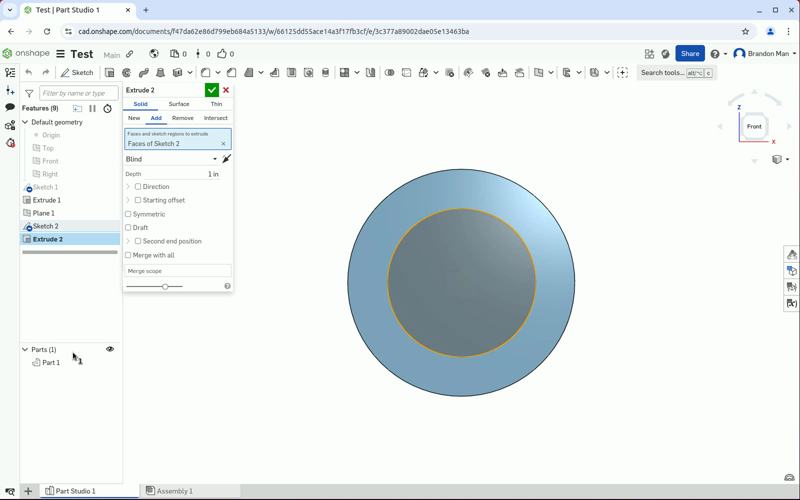
mouse_move(143, 106)
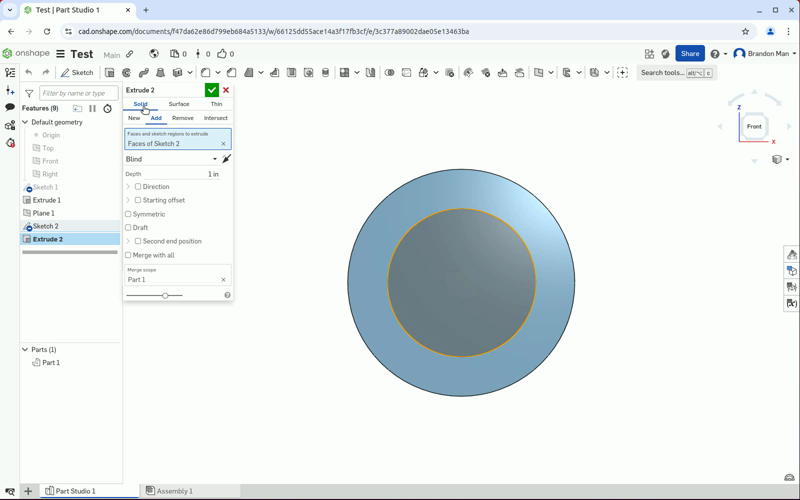
click(143, 106)
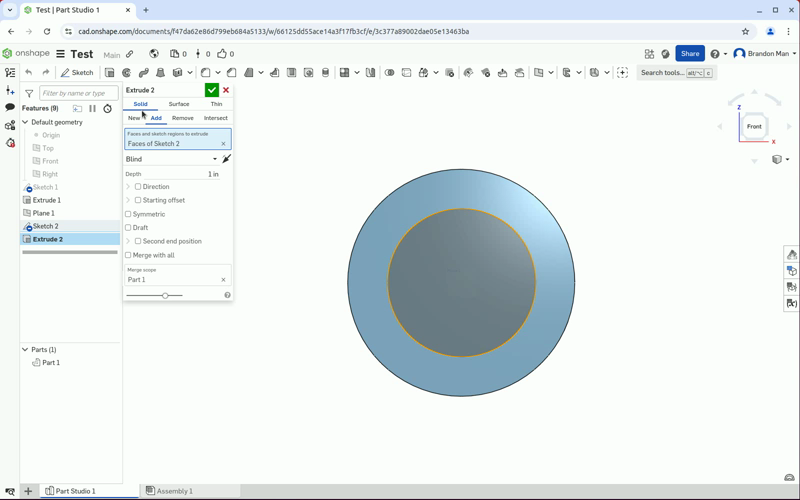
mouse_move(137, 120)
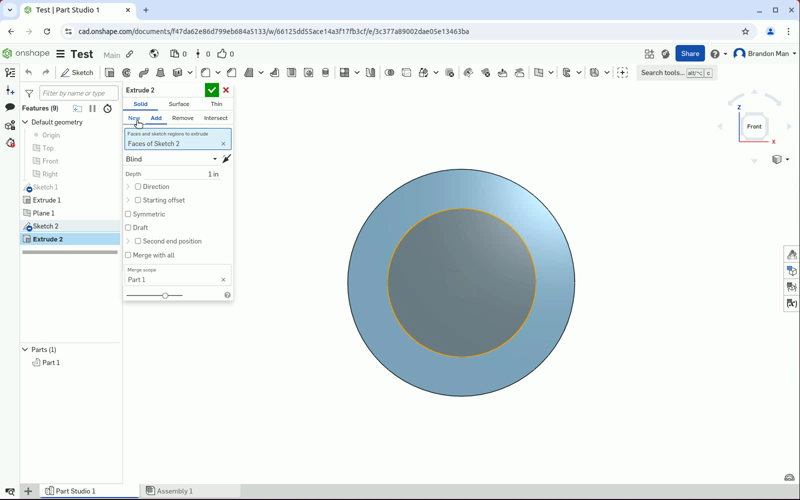
click(137, 120)
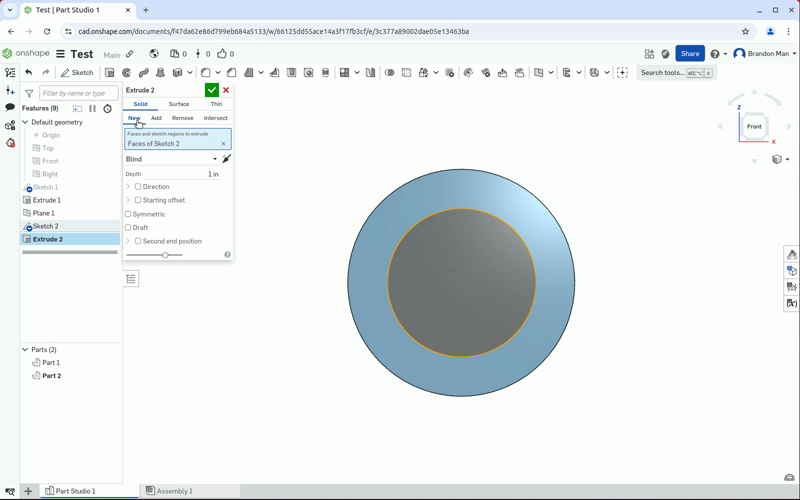
key(tab, 4)
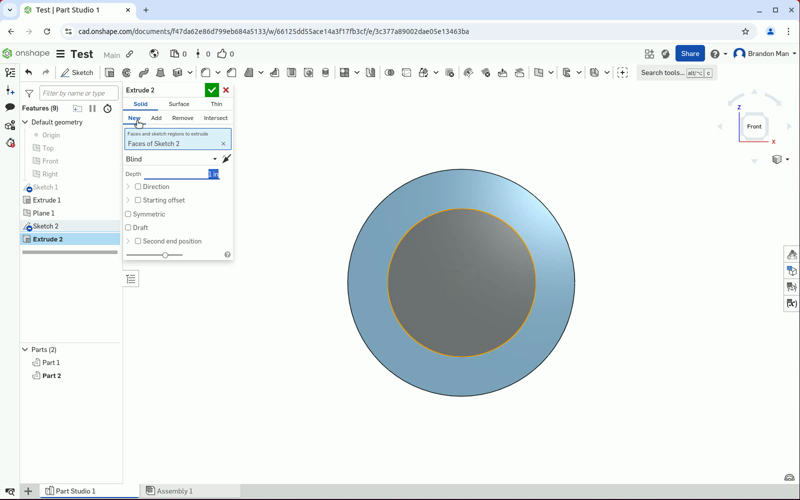
text(4.574)
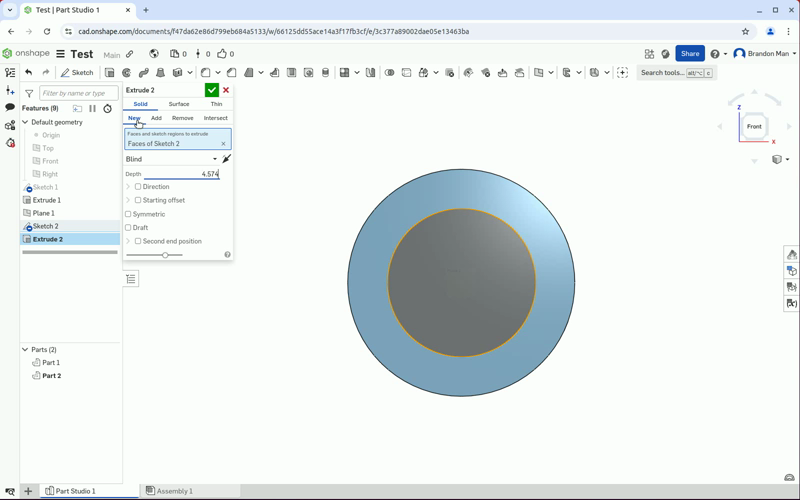
key(enter)
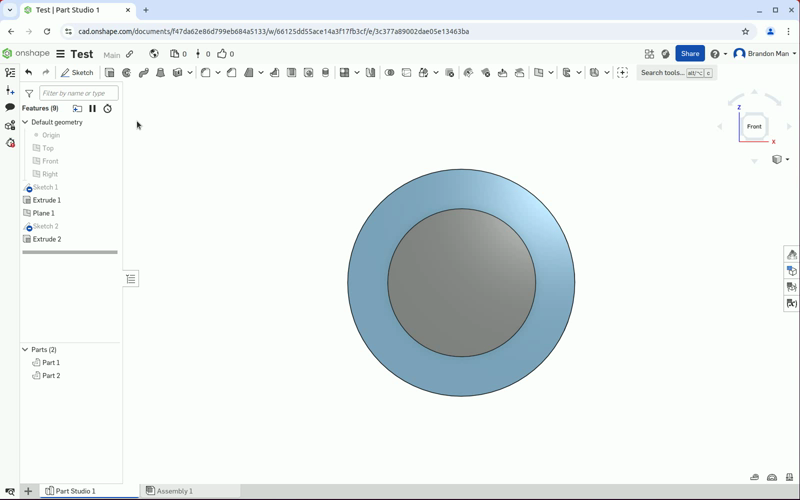
key(shift+h)
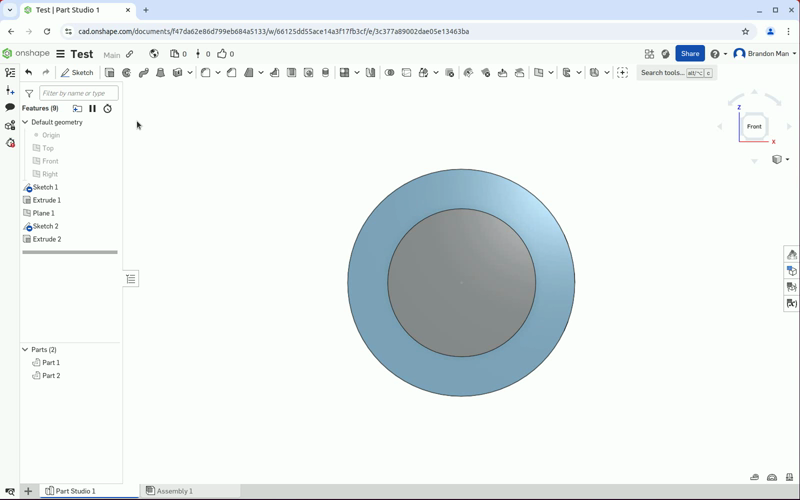
key(shift+h)
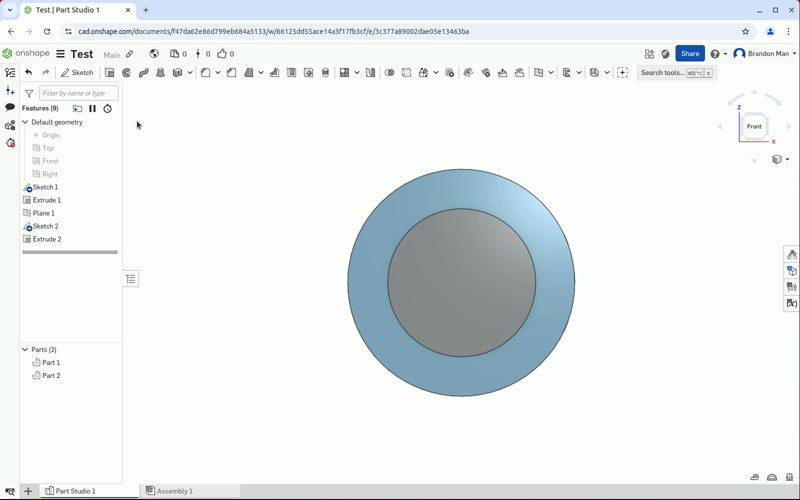
key(shift+7)
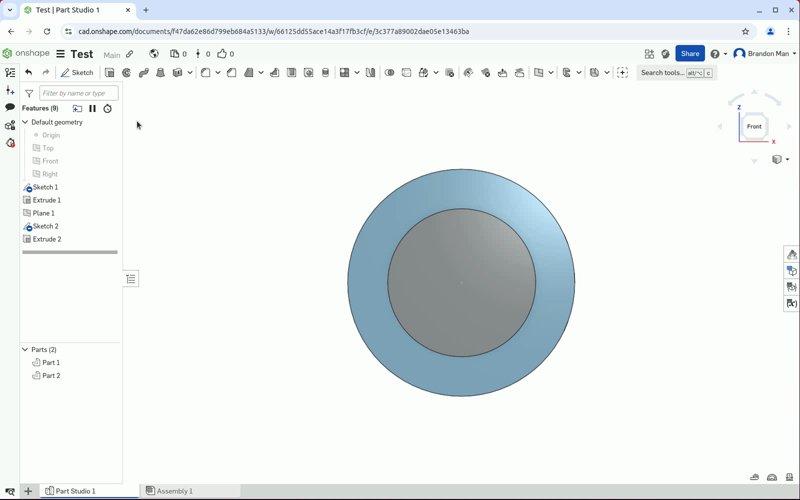
key(left, 2)
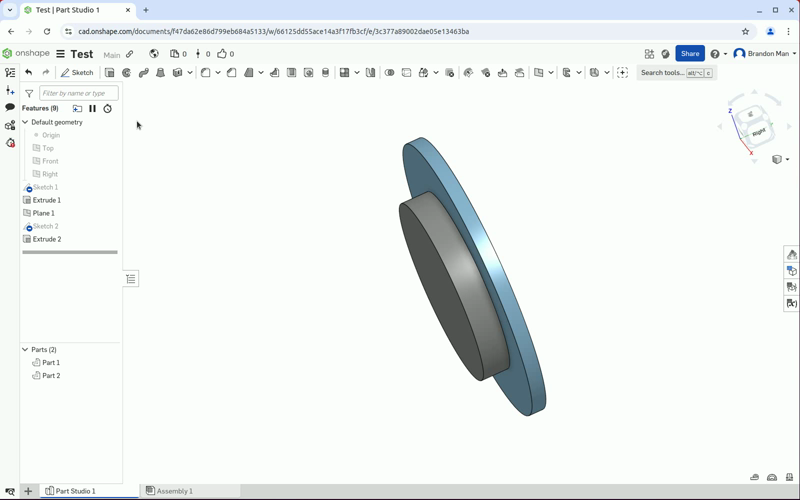
key(down, 2)
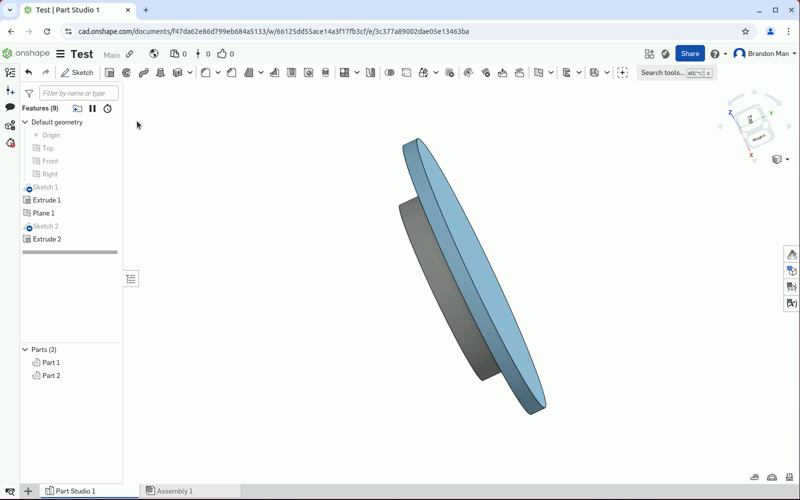
key(up, 2)
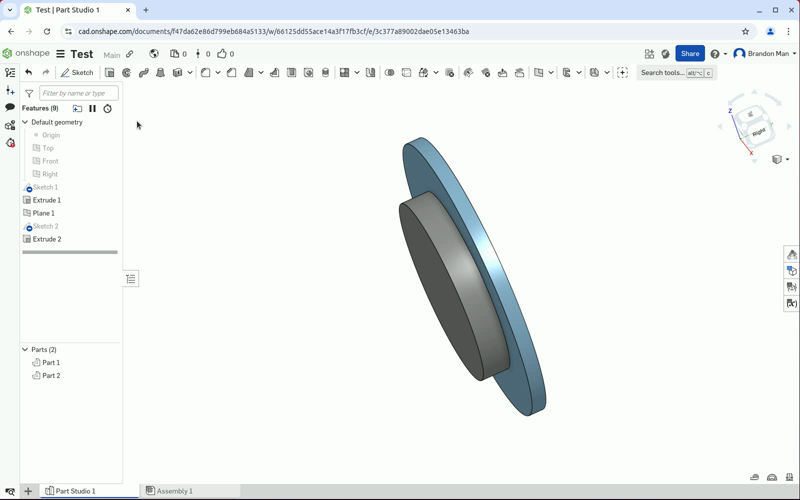
key(right, 2)
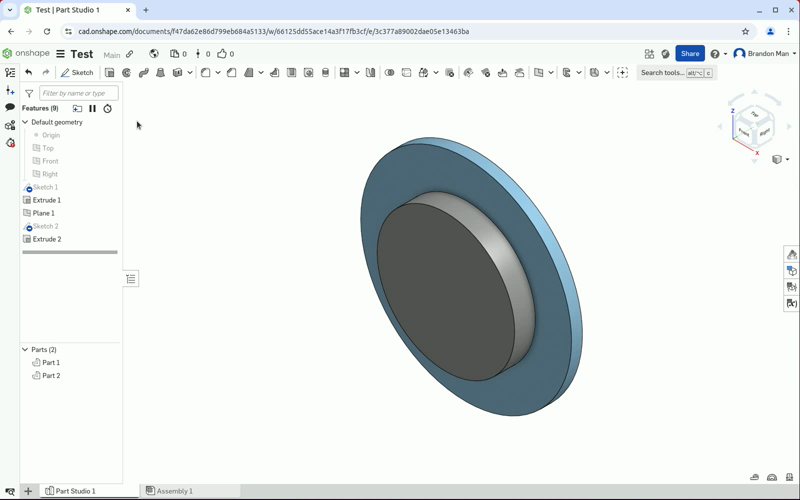
mouse_move(73, 189)
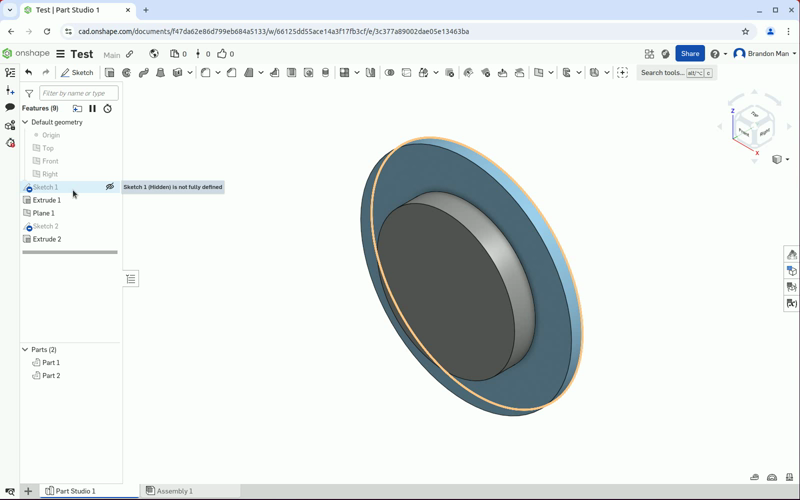
click(73, 189)